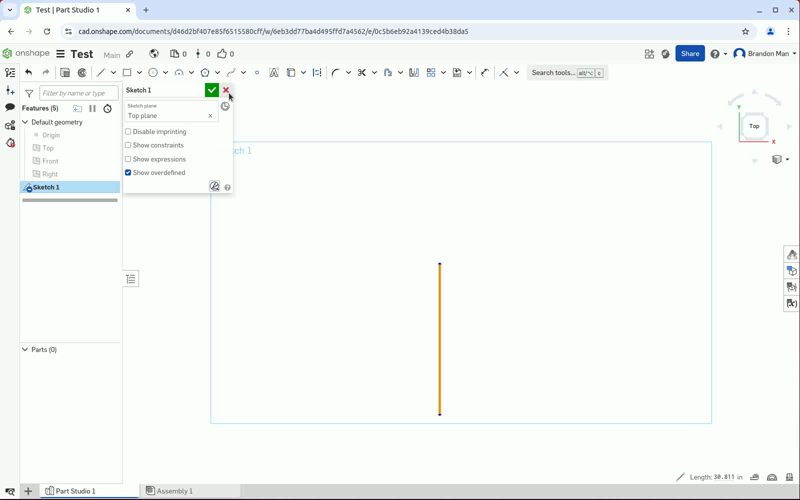
key(shift+h)
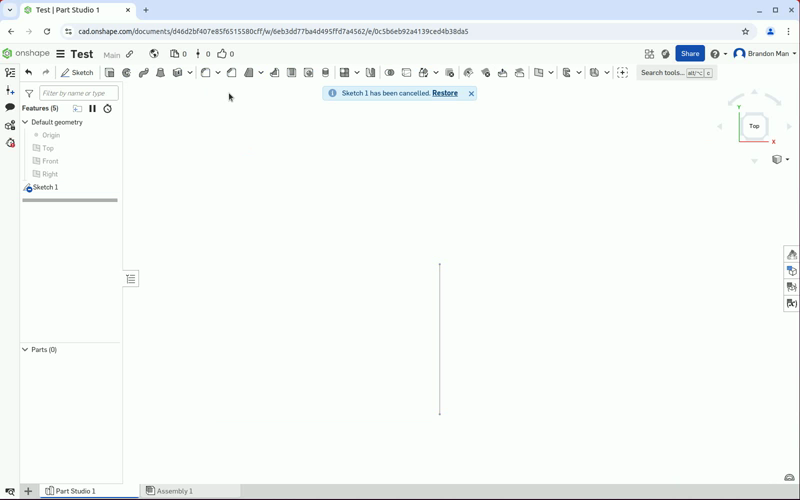
key(shift+s)
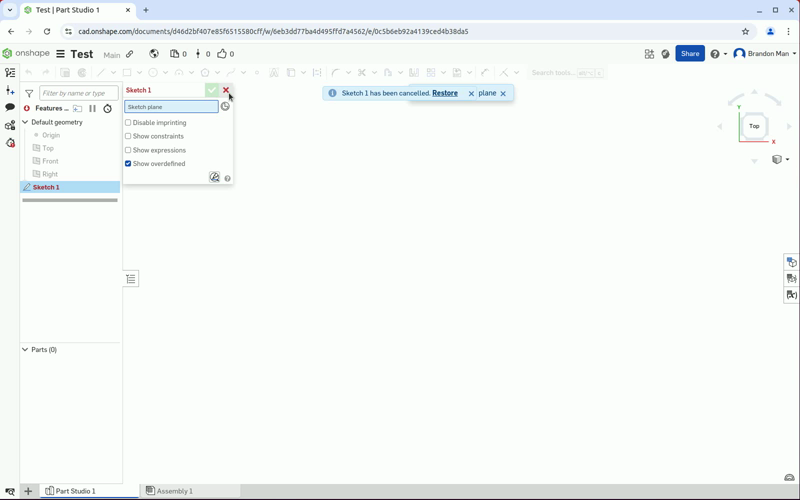
mouse_move(73, 150)
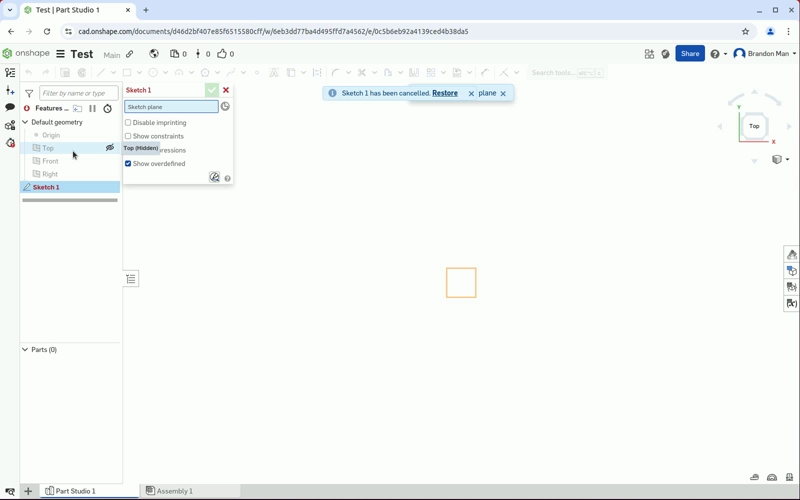
click(73, 150)
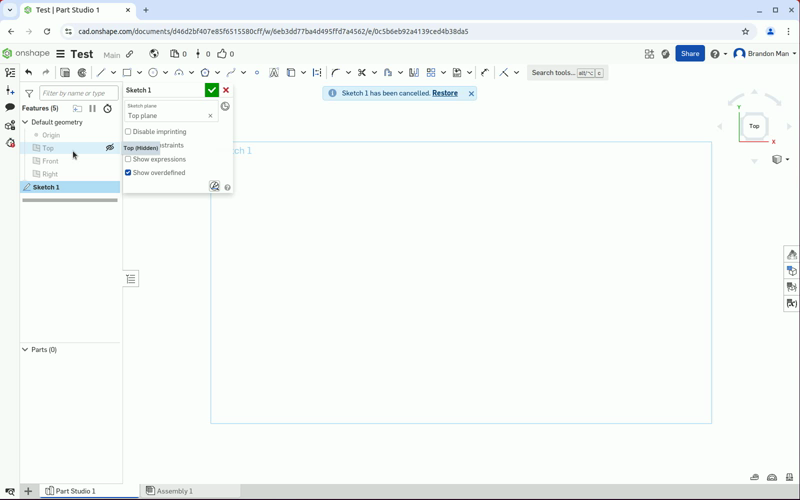
mouse_move(73, 352)
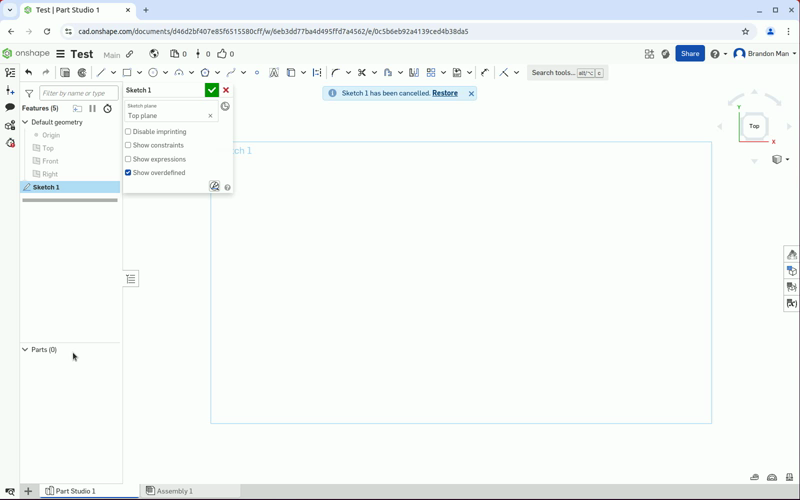
key(y)
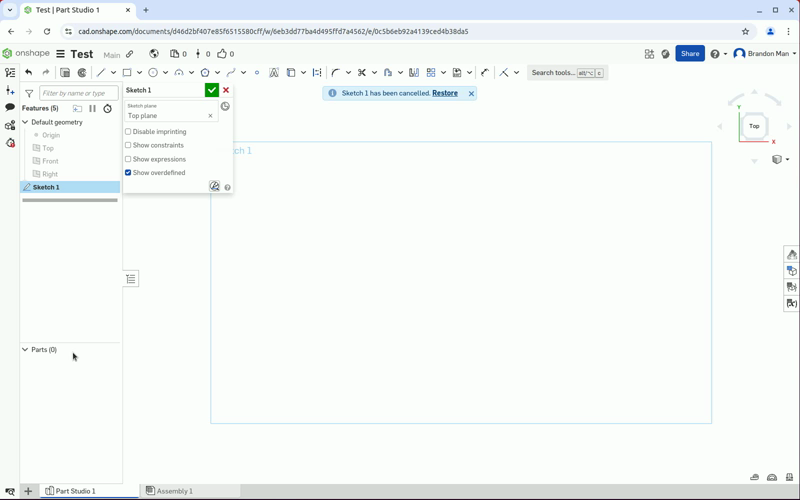
key(c)
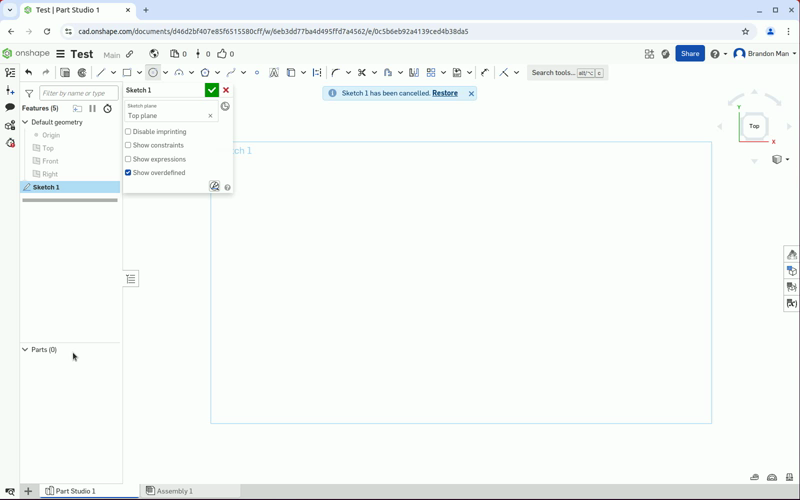
key_down(shift)
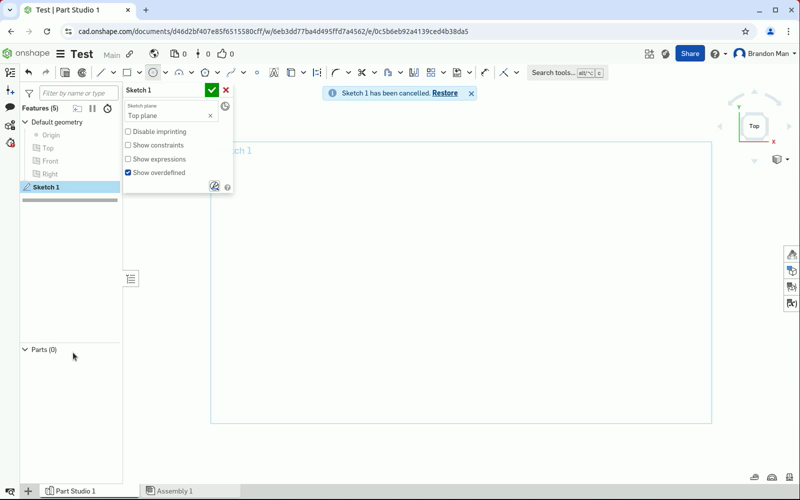
mouse_move(460, 282)
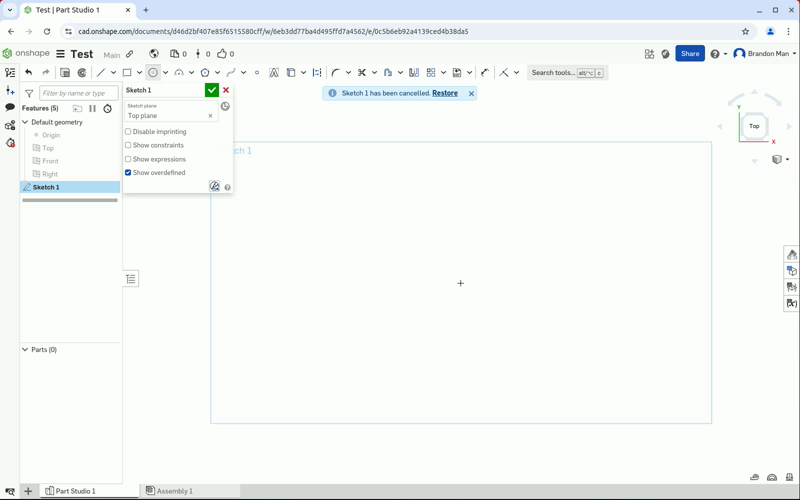
click(460, 282)
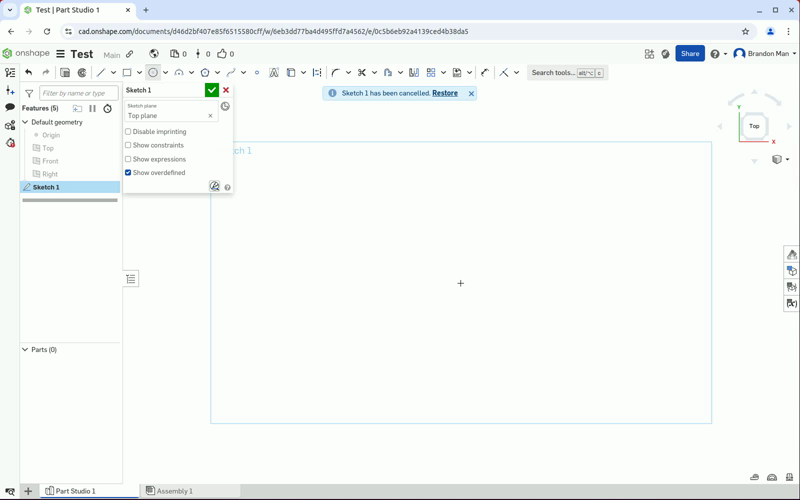
key_up(shift)
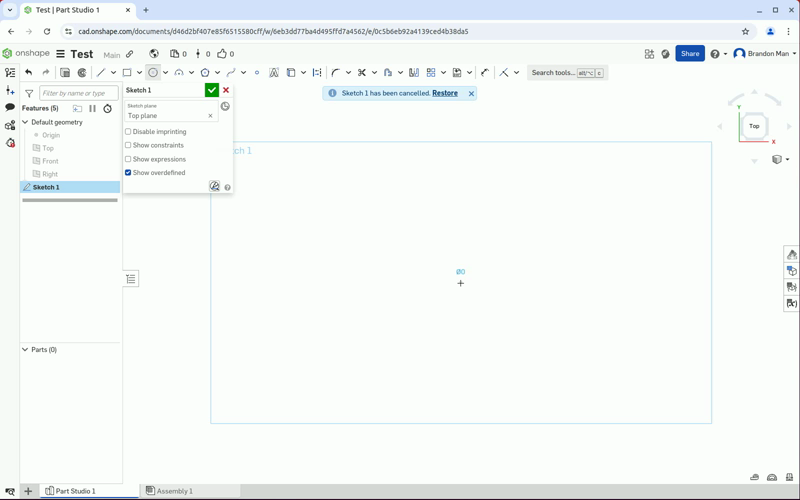
mouse_move(533, 282)
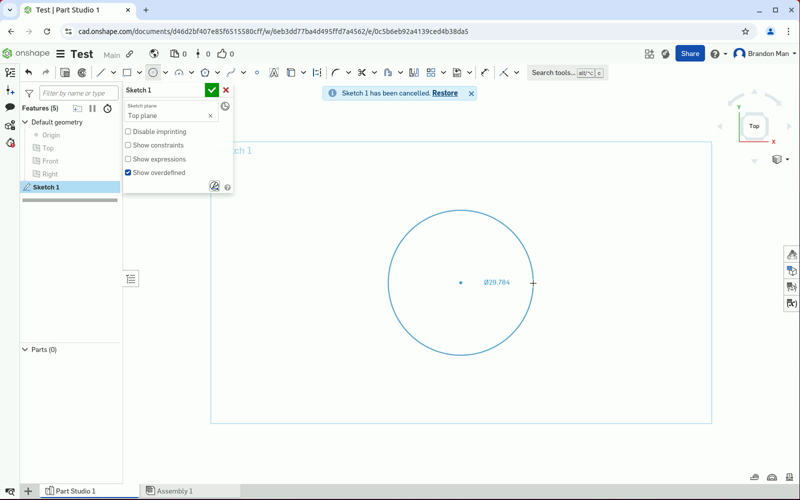
click(533, 282)
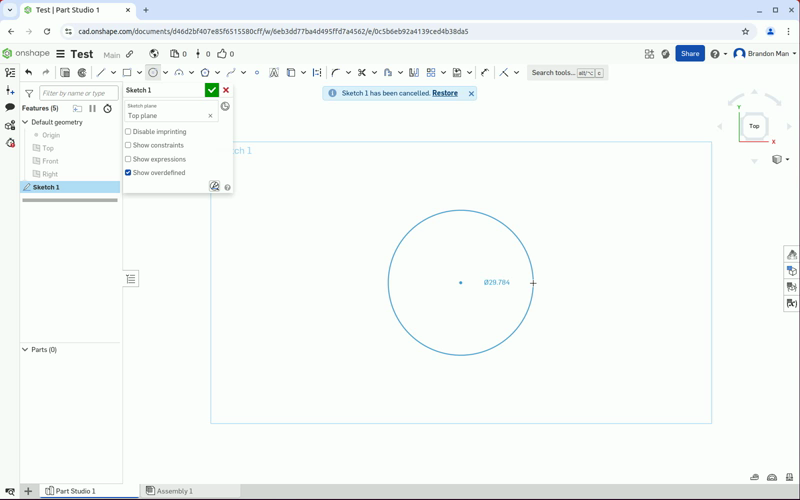
key(esc)
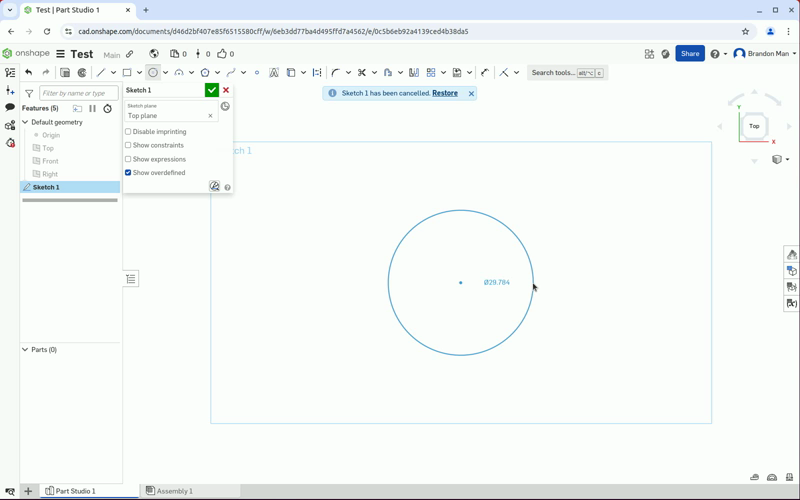
mouse_move(505, 268)
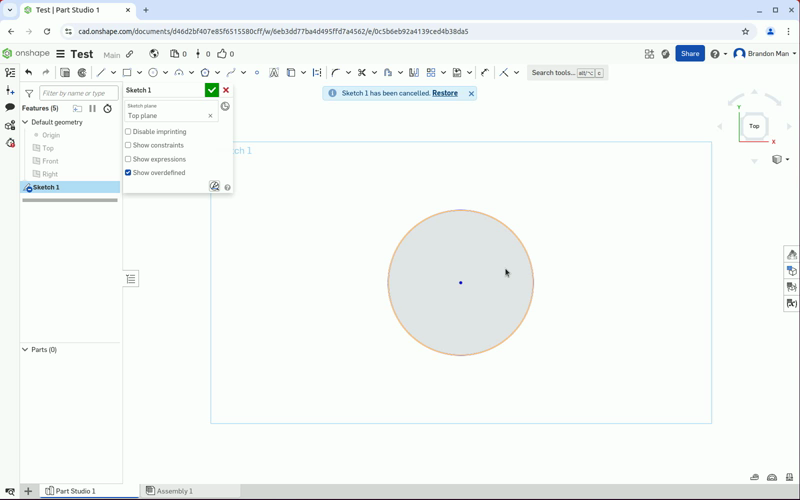
click(505, 268)
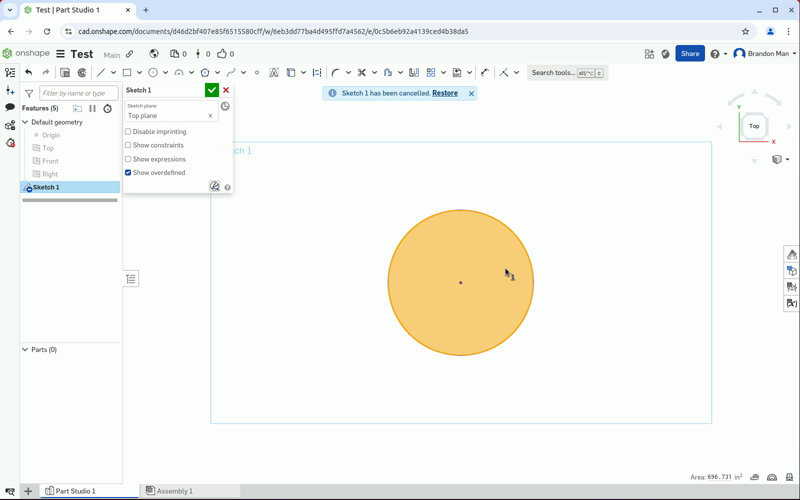
mouse_move(73, 352)
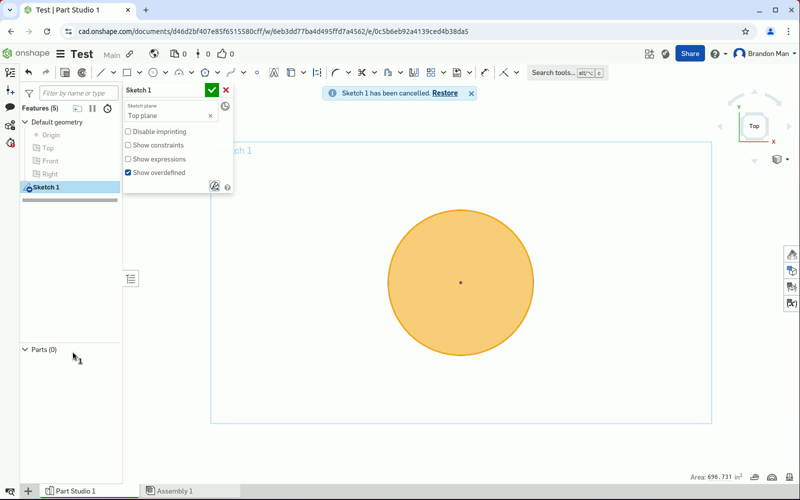
key(shift+y)
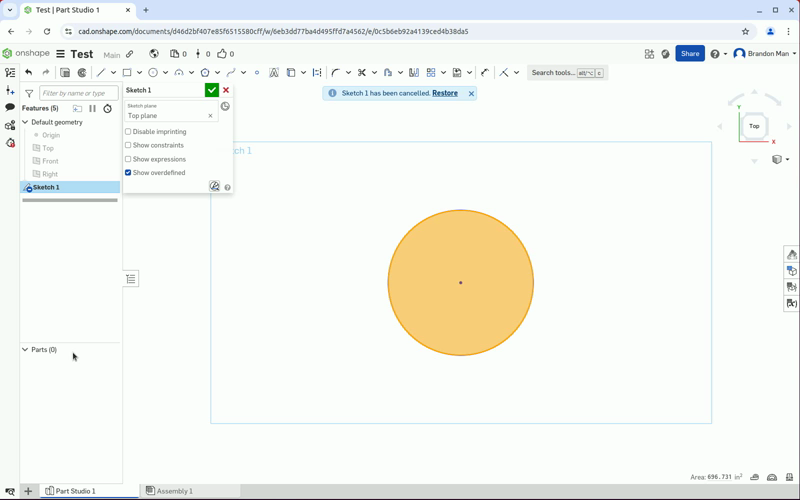
key(shift+e)
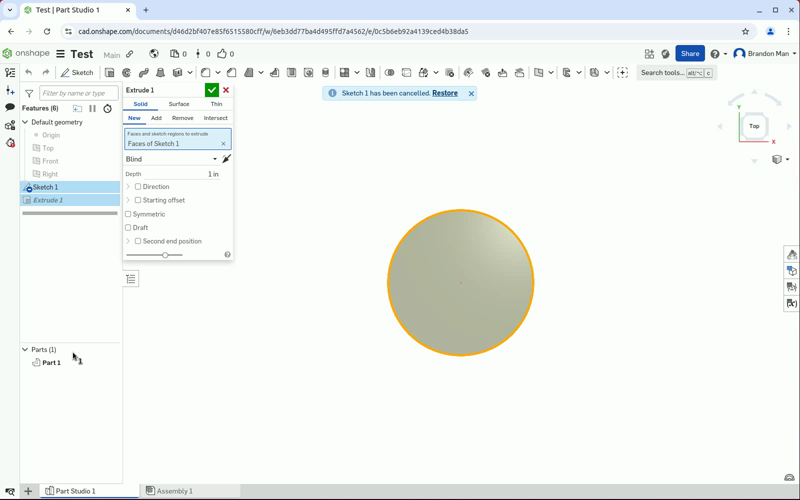
mouse_move(143, 106)
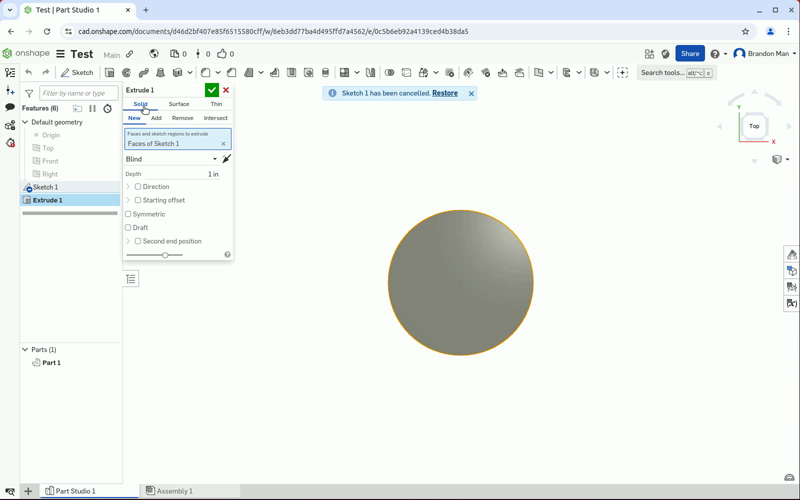
click(143, 106)
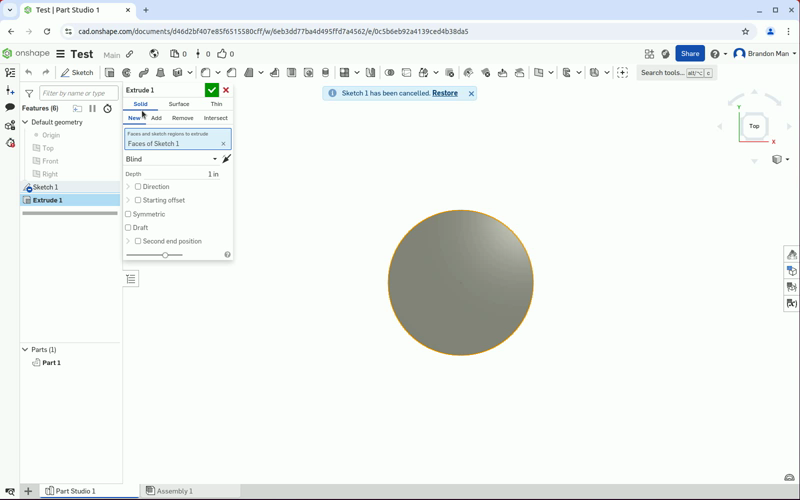
mouse_move(137, 120)
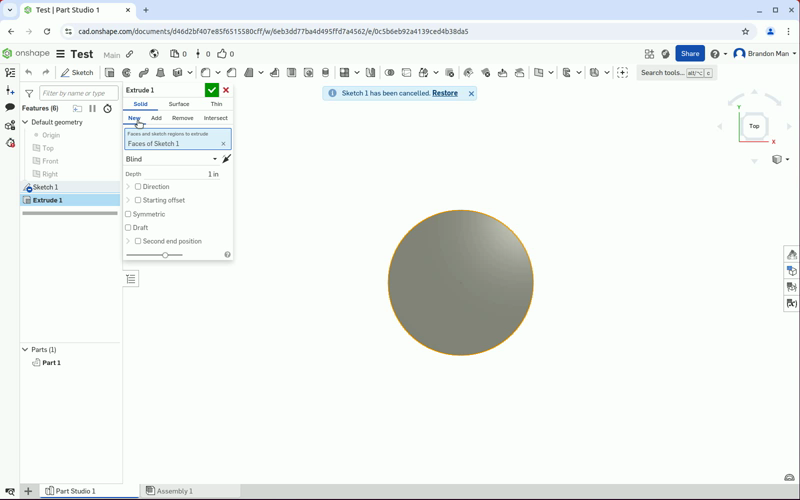
click(137, 120)
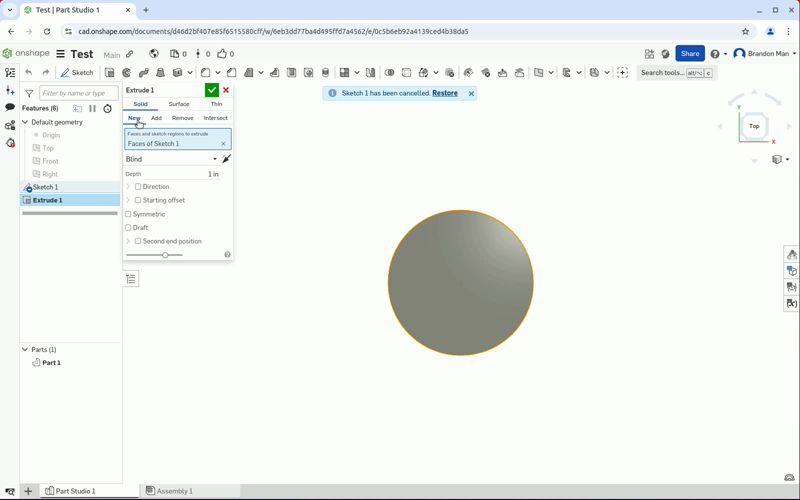
key(tab, 4)
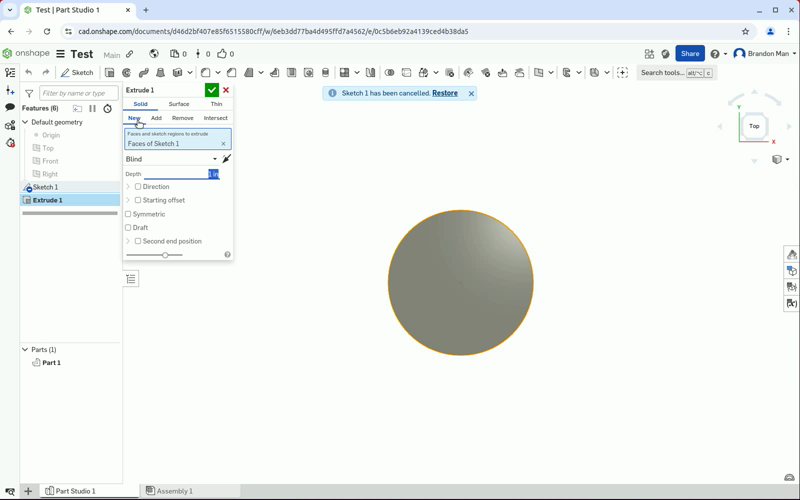
text(8.184)
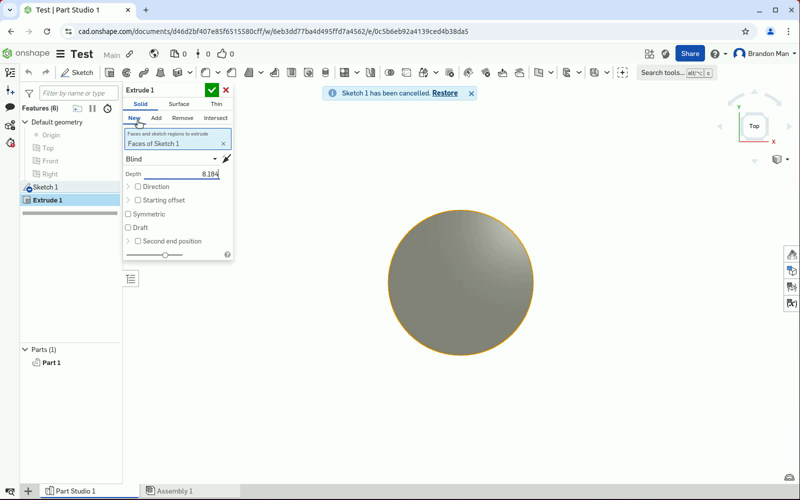
key(enter)
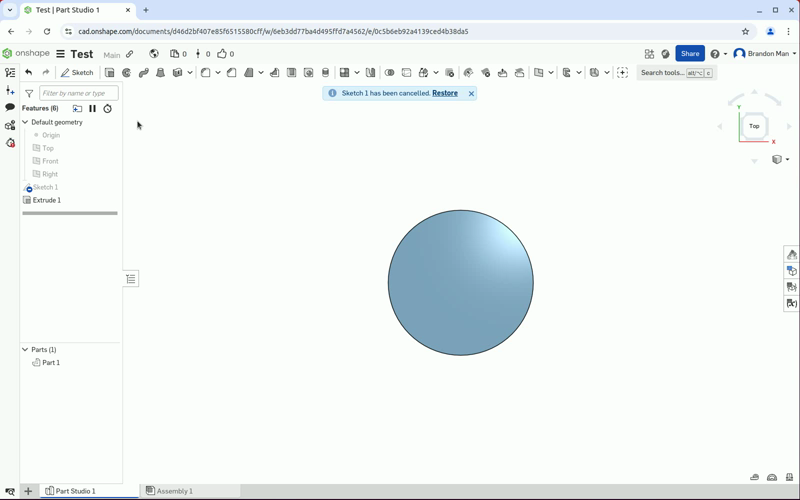
key(shift+h)
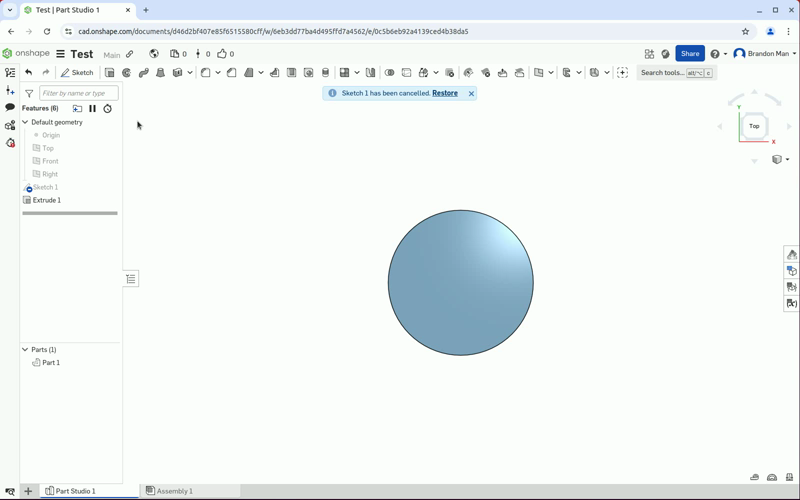
key(shift+h)
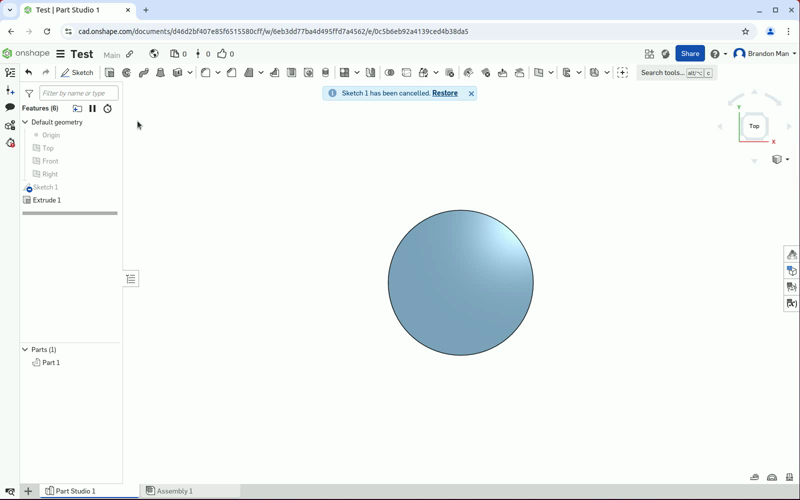
mouse_move(73, 189)
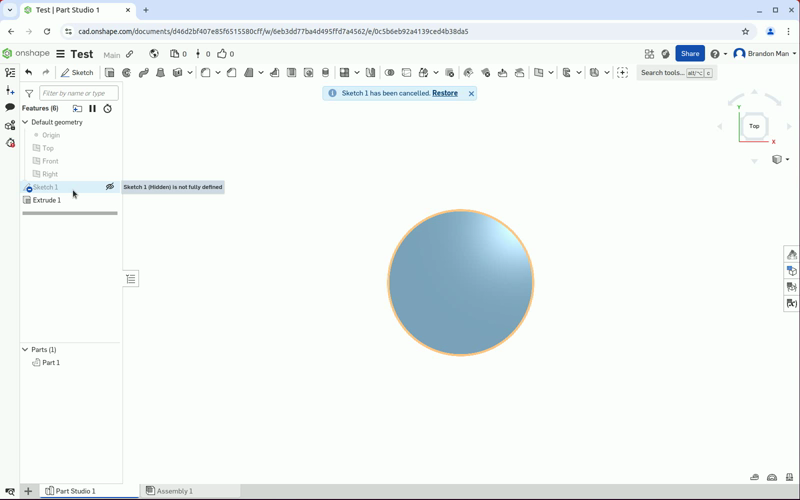
click(73, 189)
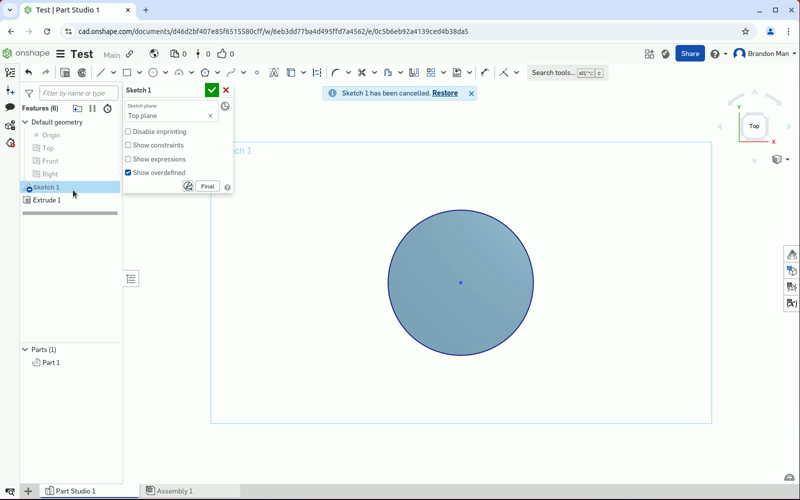
mouse_move(229, 92)
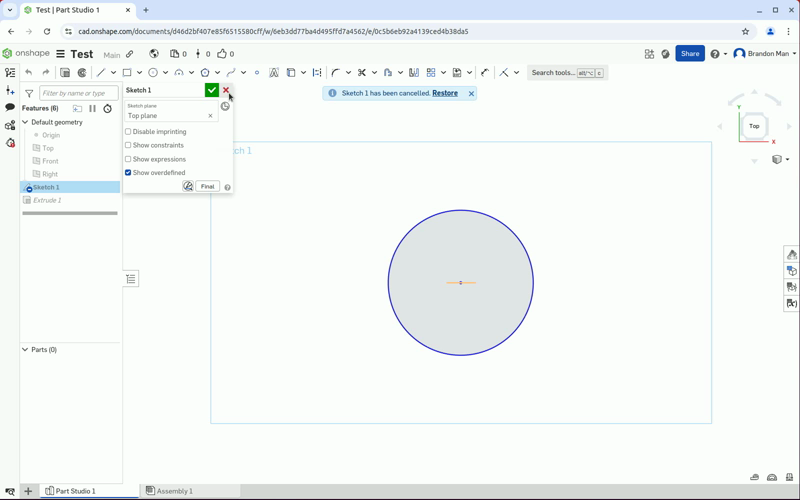
click(229, 92)
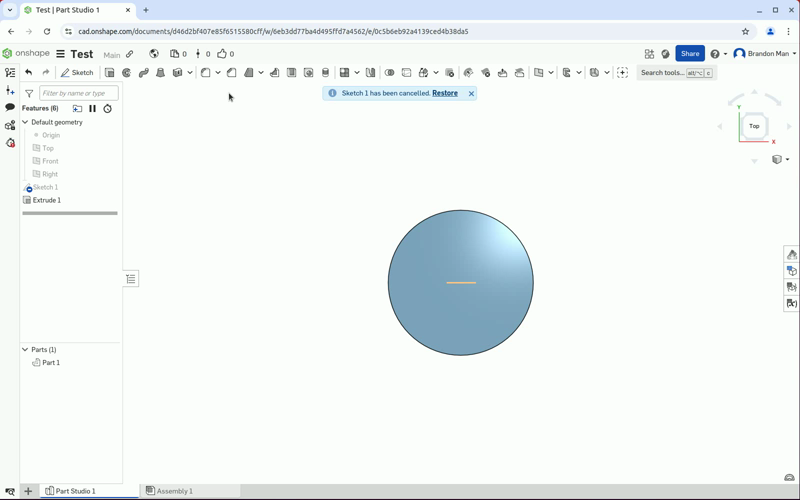
mouse_move(541, 75)
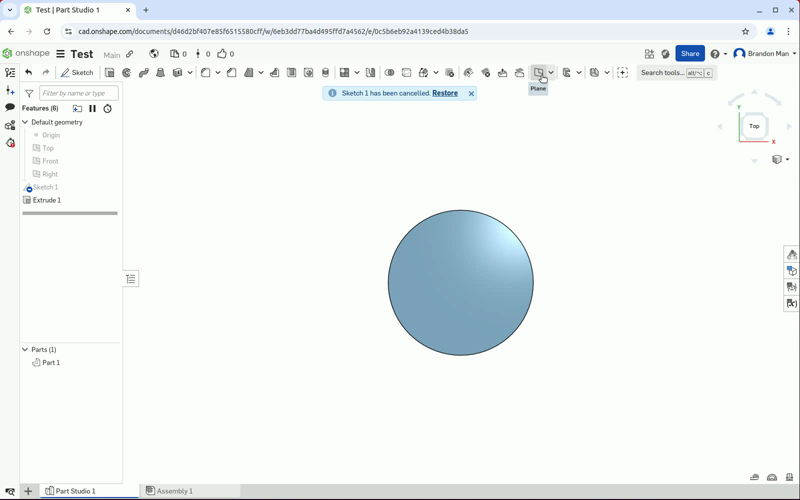
click(541, 75)
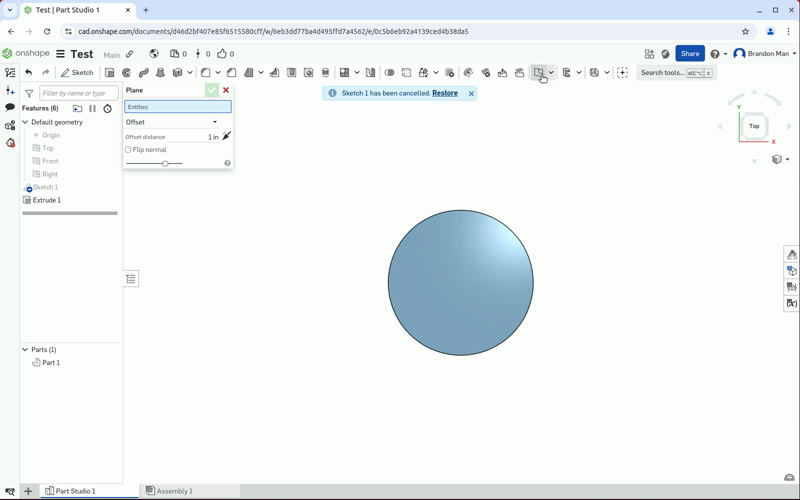
mouse_move(73, 150)
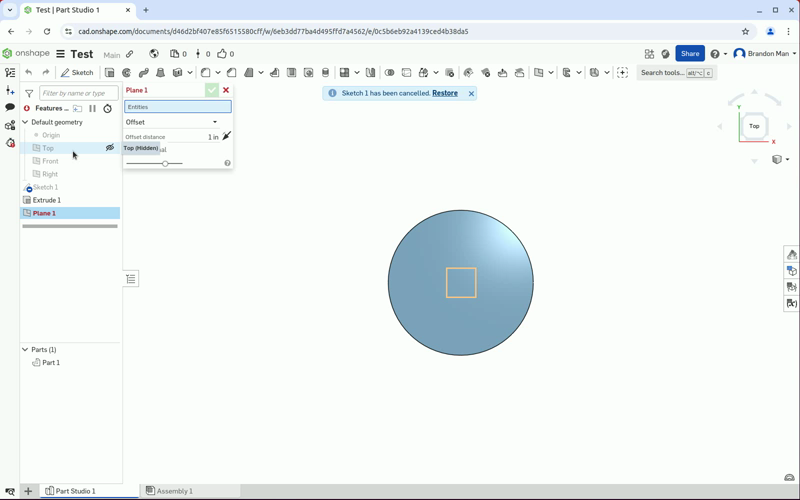
click(73, 150)
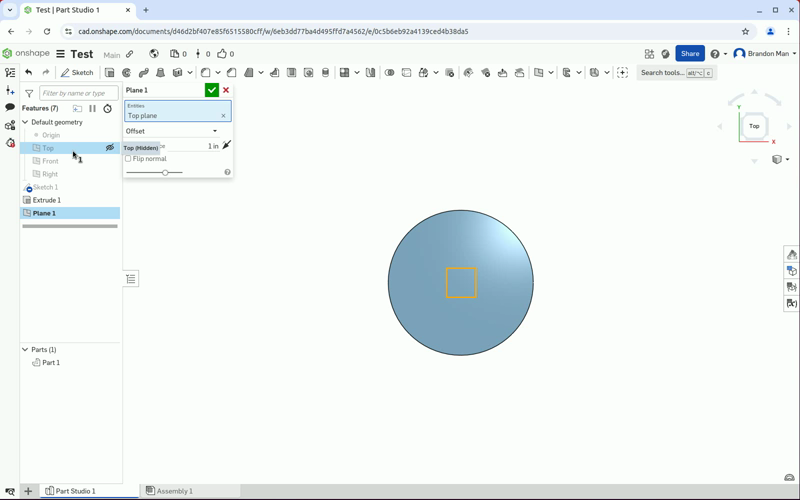
key(tab, 2)
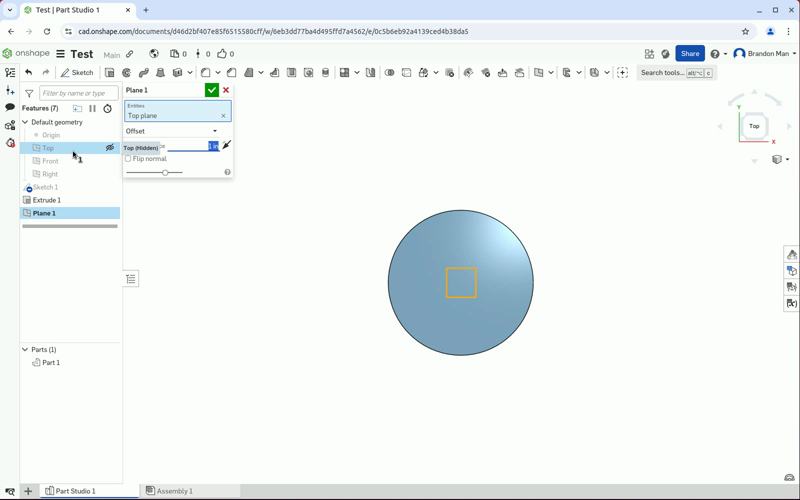
text(8.196)
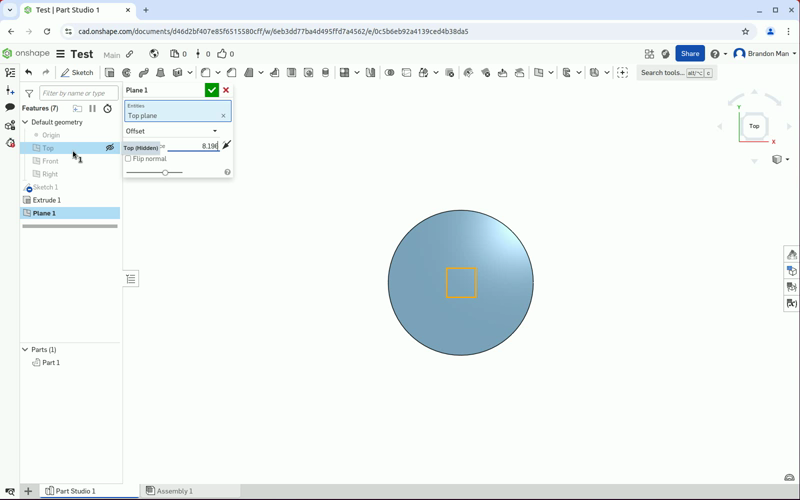
key(enter, 2)
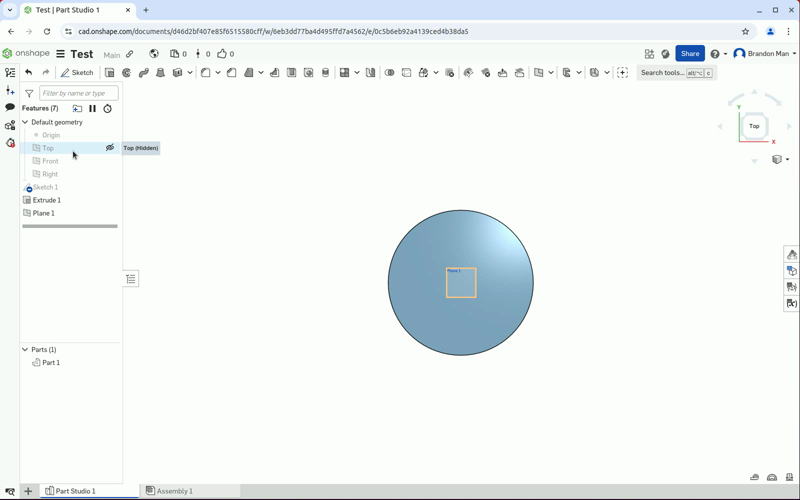
key(shift+s)
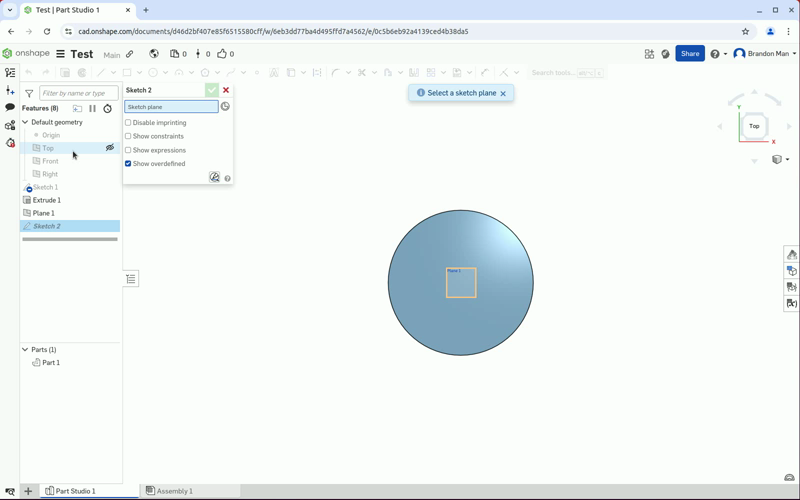
mouse_move(73, 215)
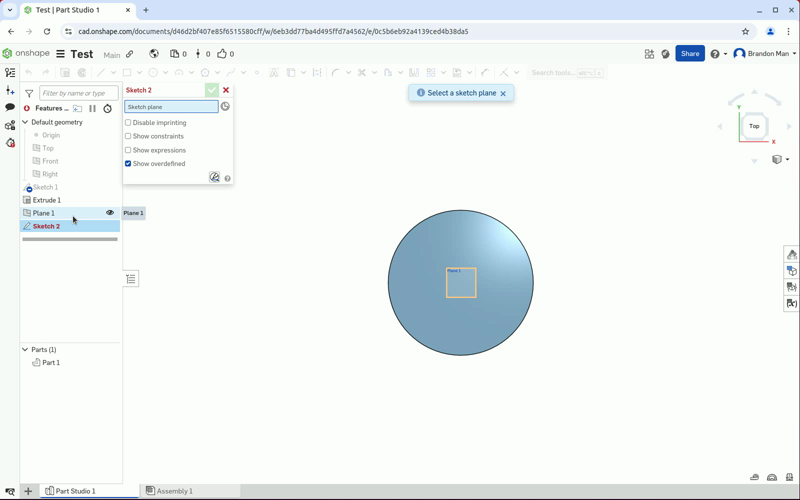
click(73, 215)
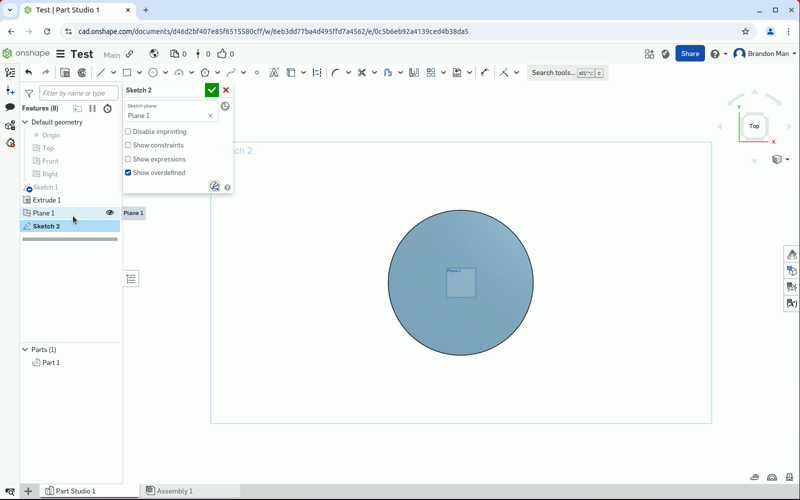
mouse_move(73, 352)
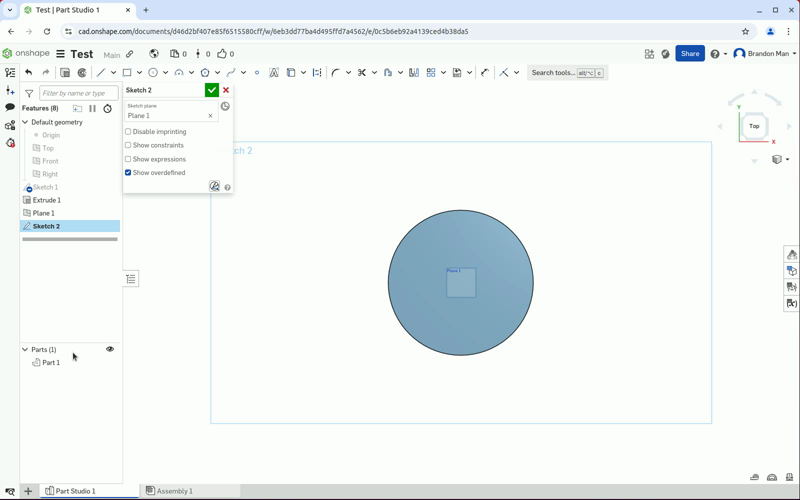
key(y)
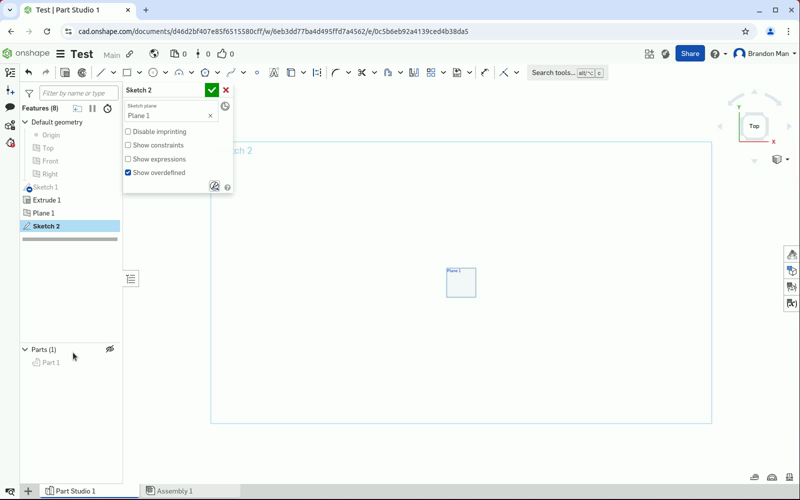
key(c)
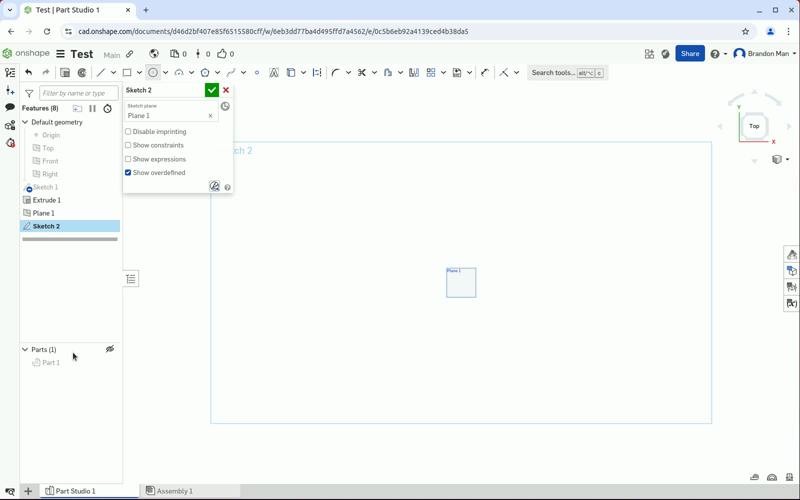
key_down(shift)
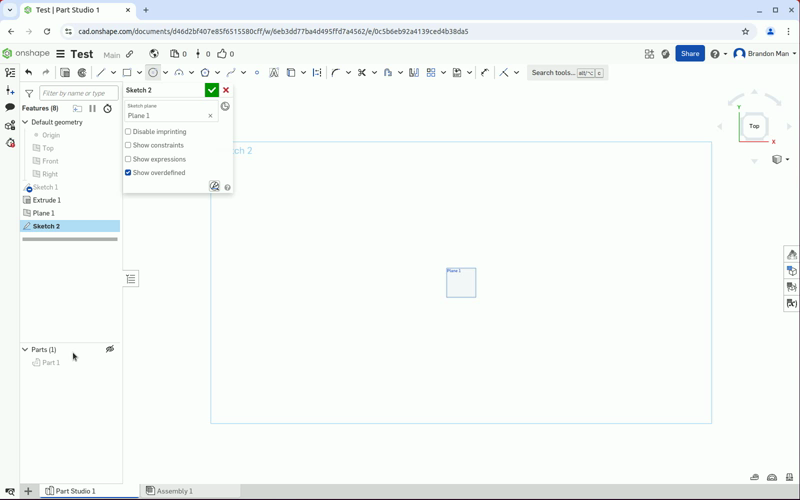
mouse_move(460, 282)
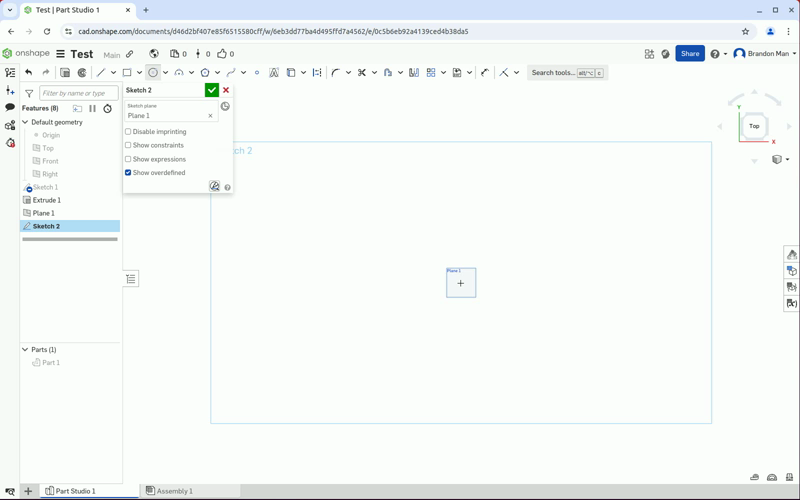
click(460, 282)
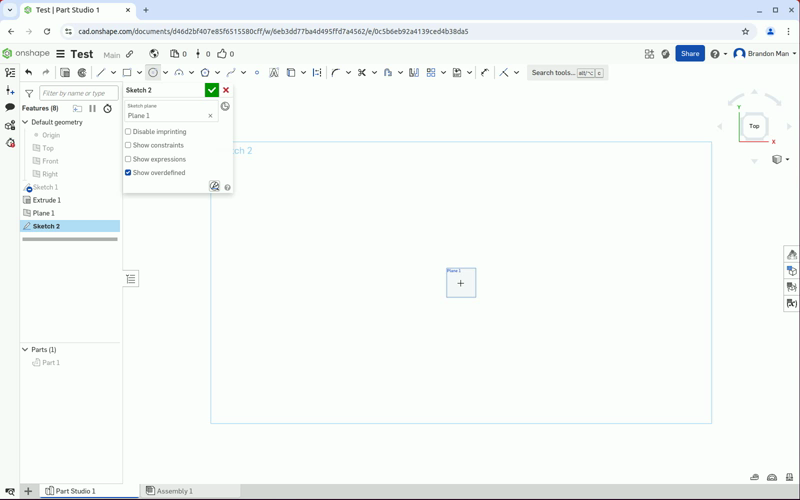
key_up(shift)
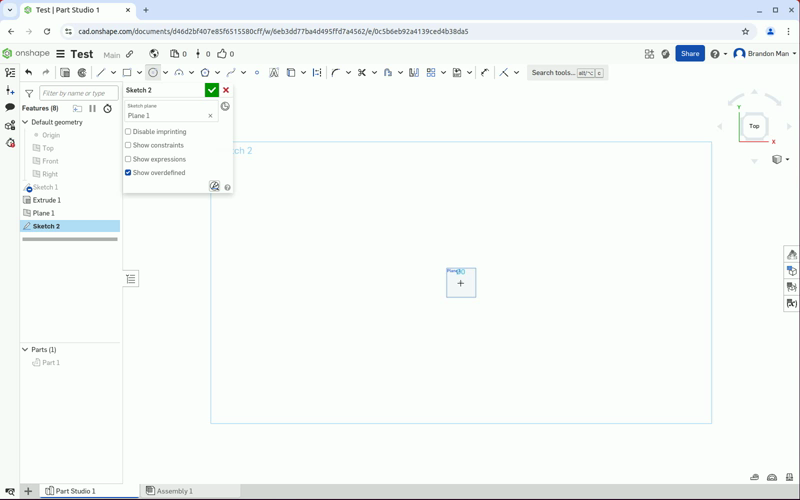
mouse_move(511, 282)
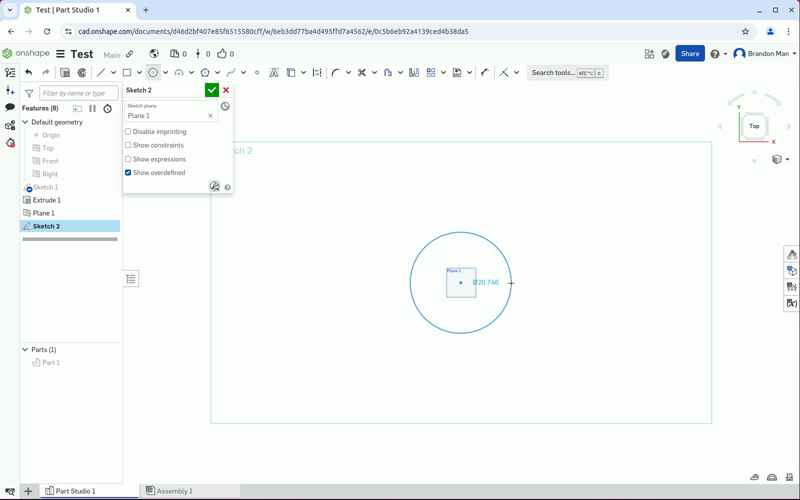
click(511, 282)
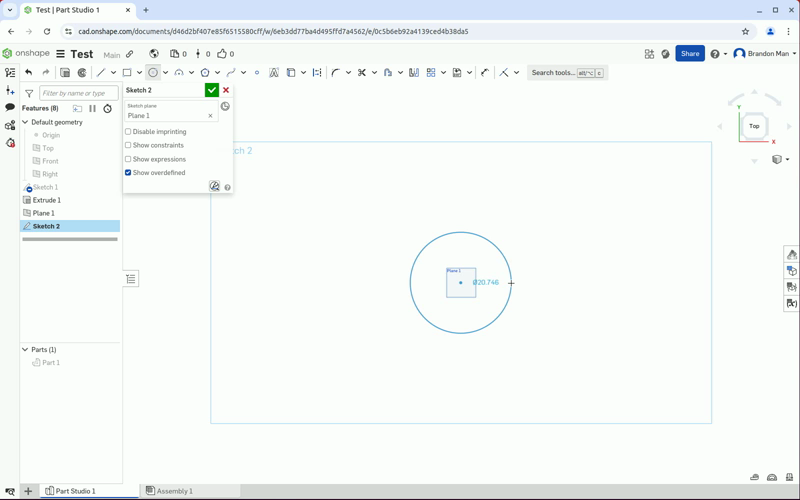
key(esc)
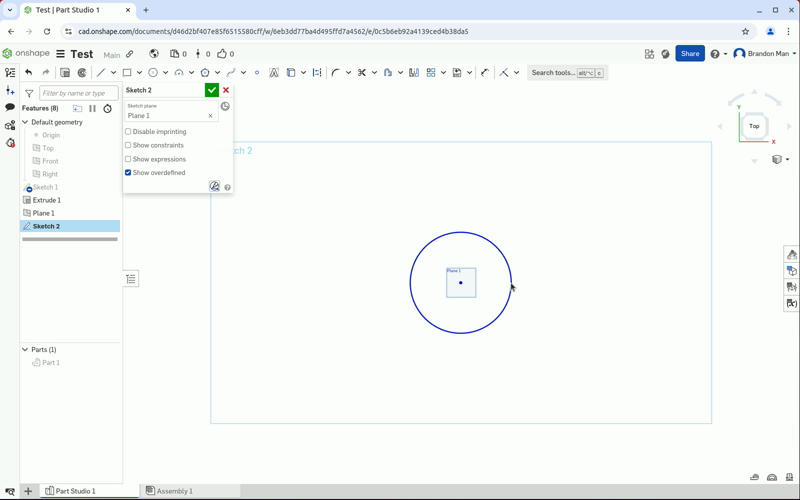
mouse_move(461, 296)
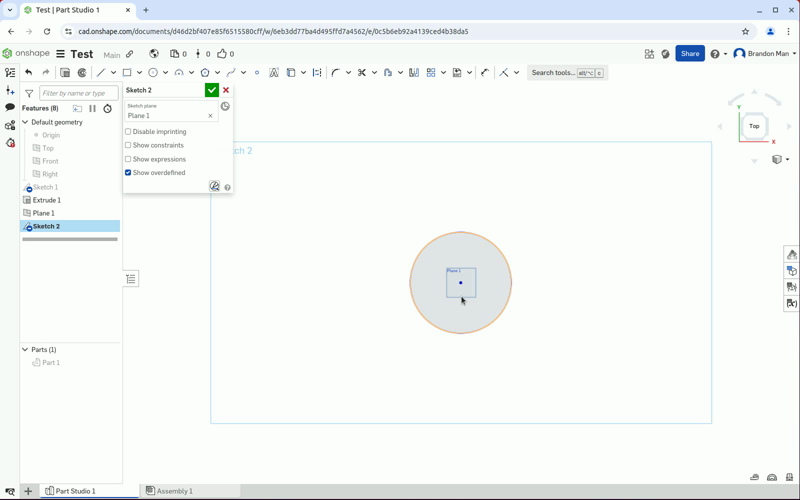
click(461, 296)
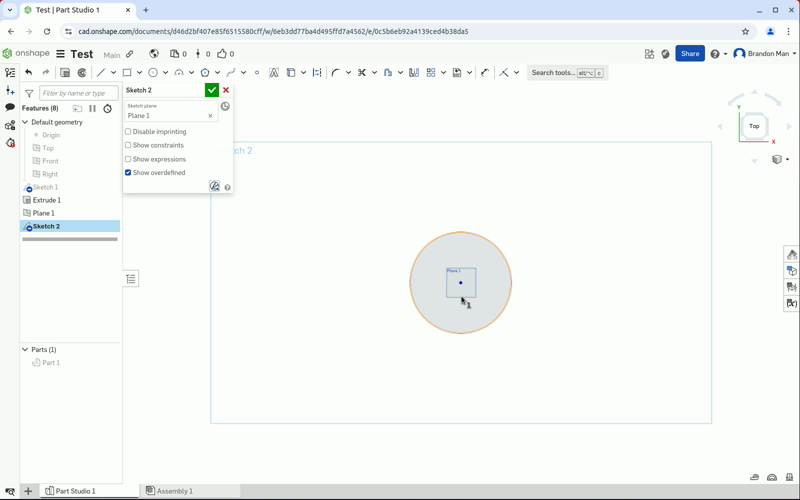
mouse_move(73, 352)
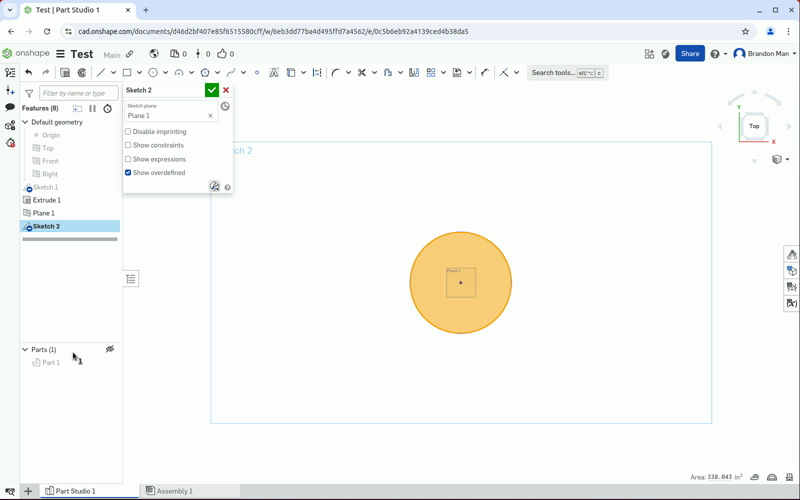
key(shift+y)
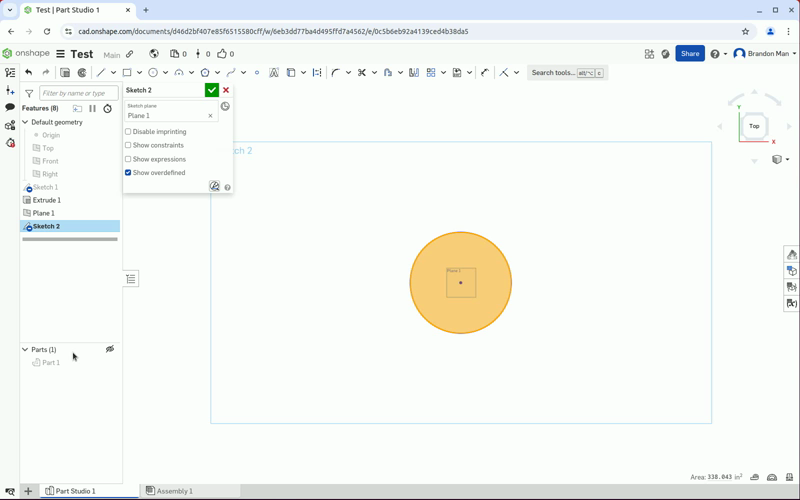
key(shift+e)
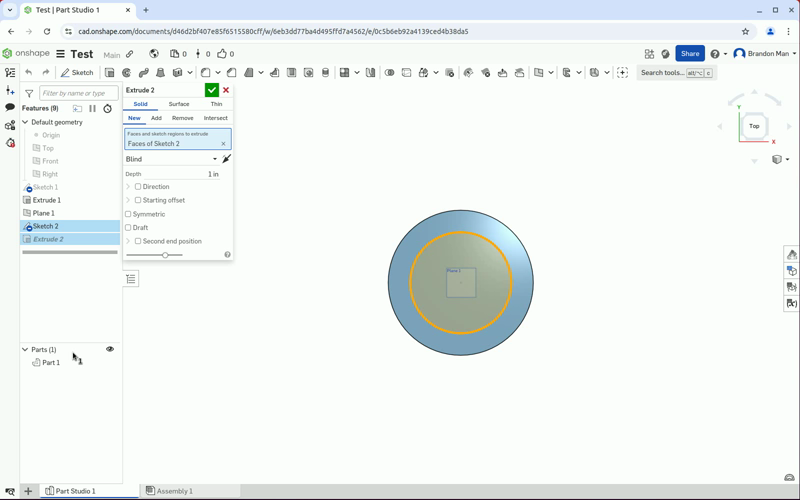
mouse_move(143, 106)
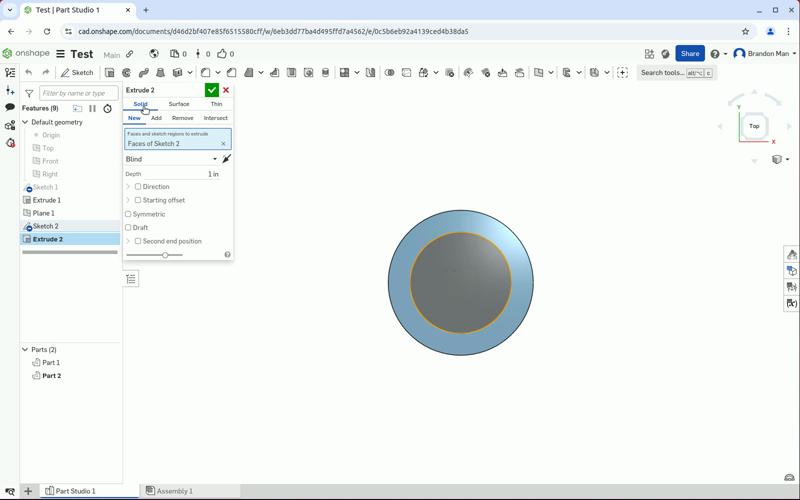
click(143, 106)
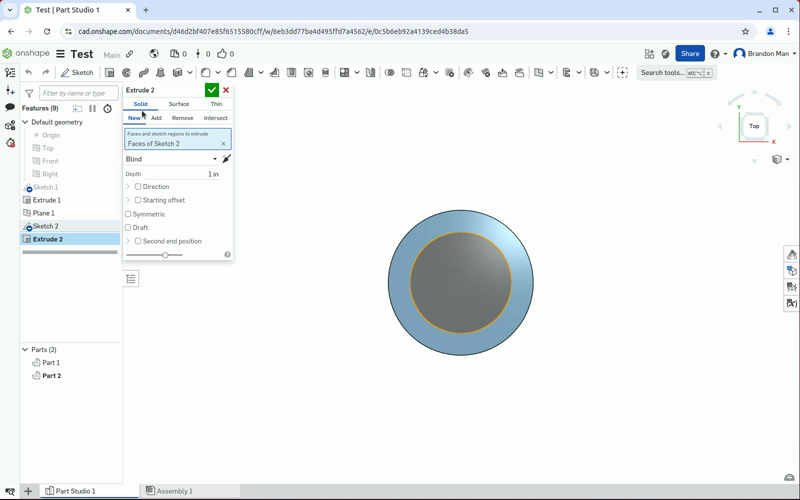
mouse_move(137, 120)
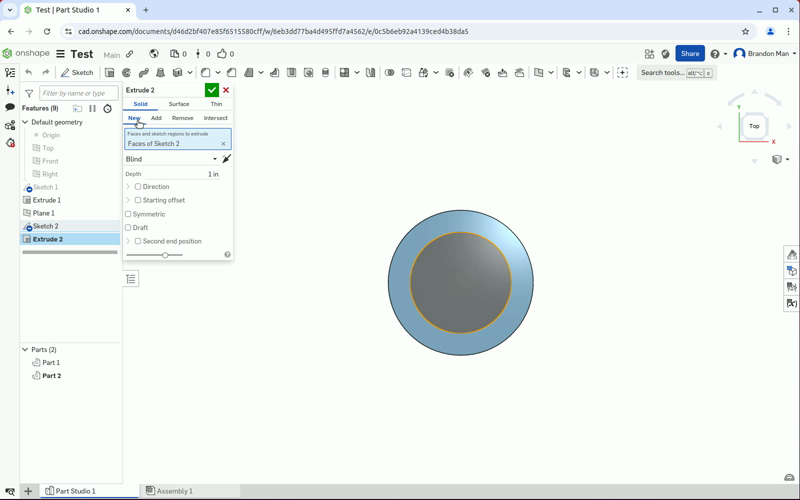
click(137, 120)
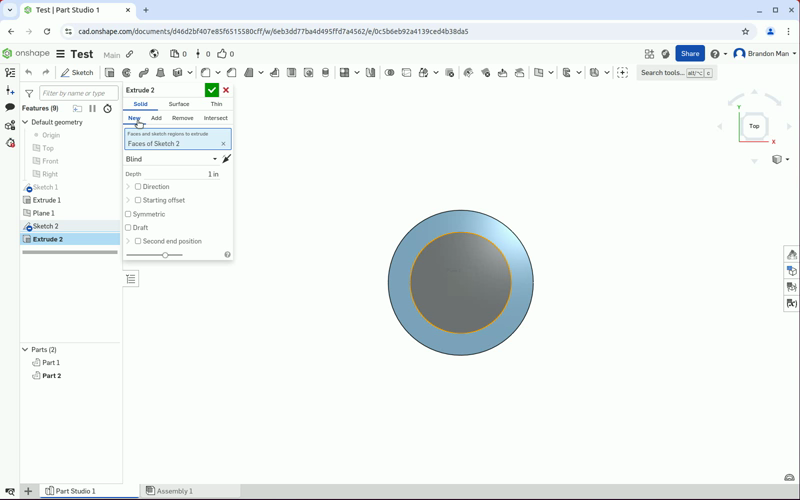
key(tab, 4)
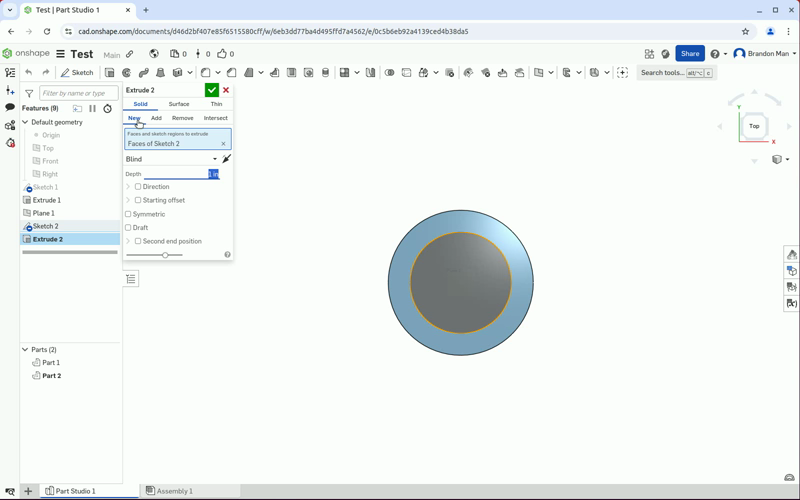
text(11.554)
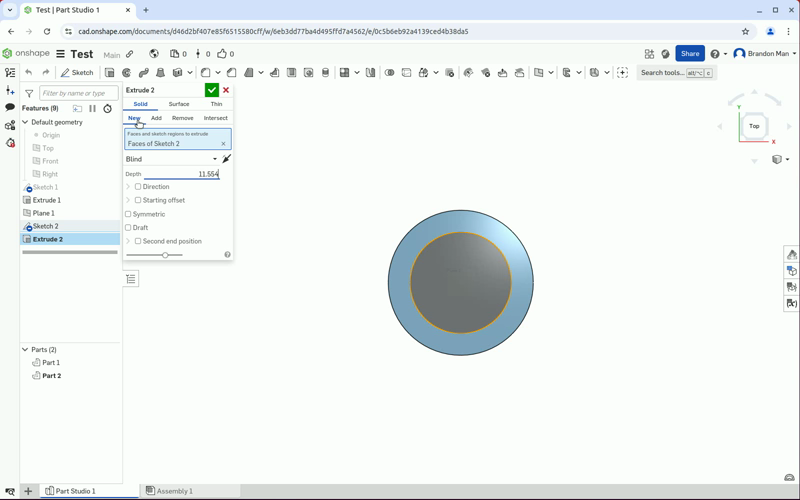
key(enter)
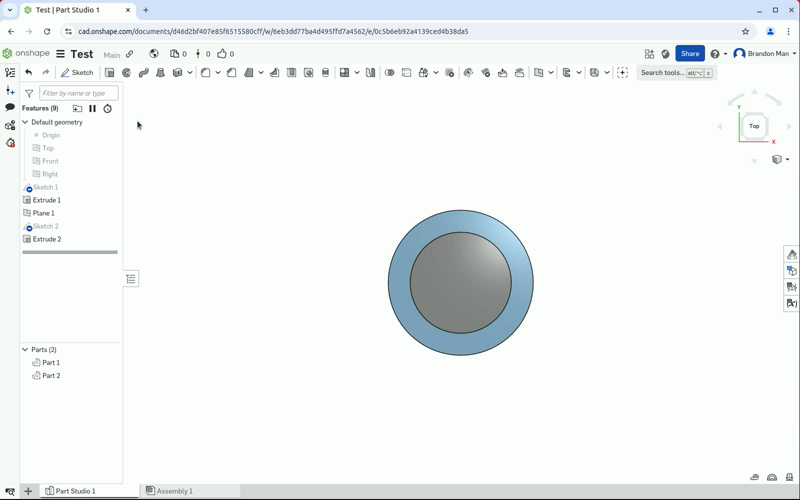
key(shift+h)
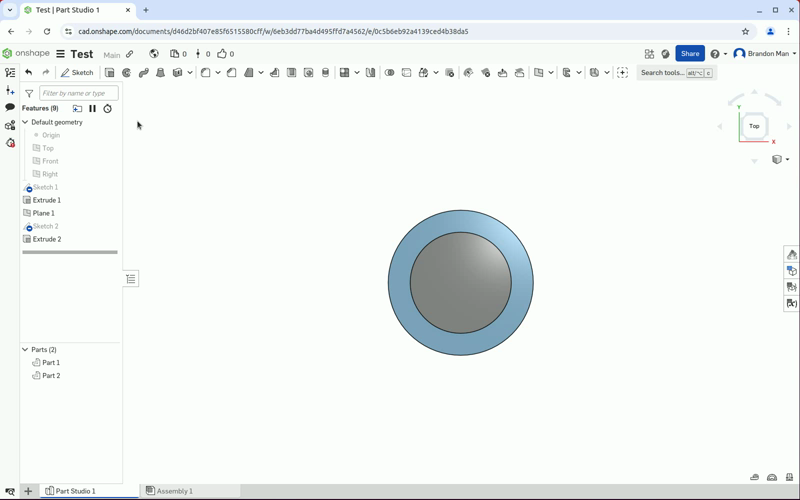
key(shift+h)
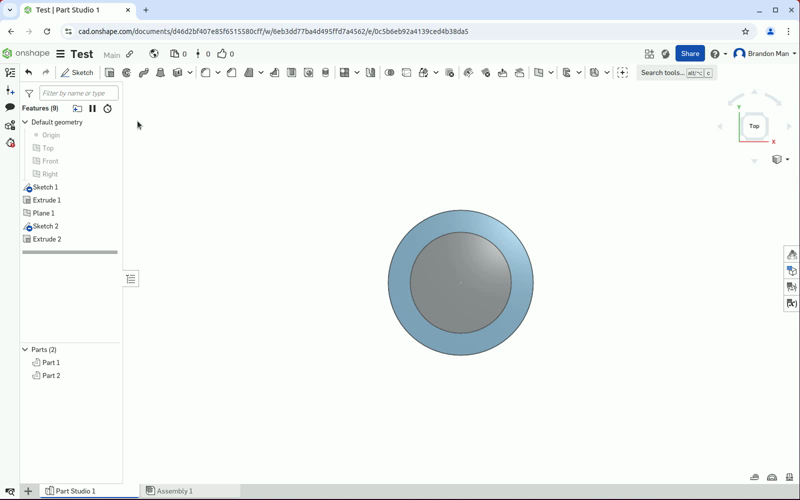
key(shift+7)
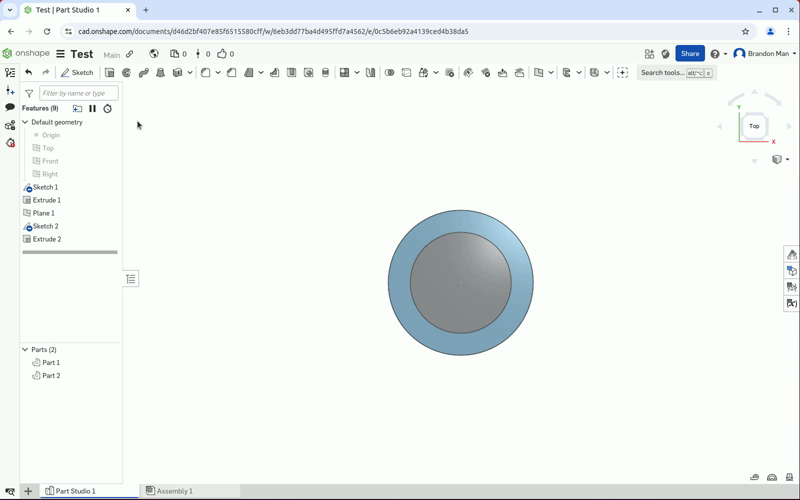
key(up, 3)
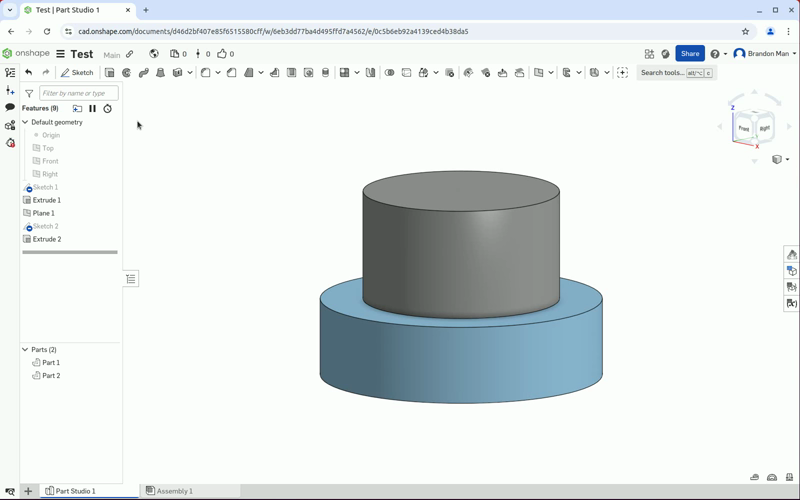
key(left, 3)
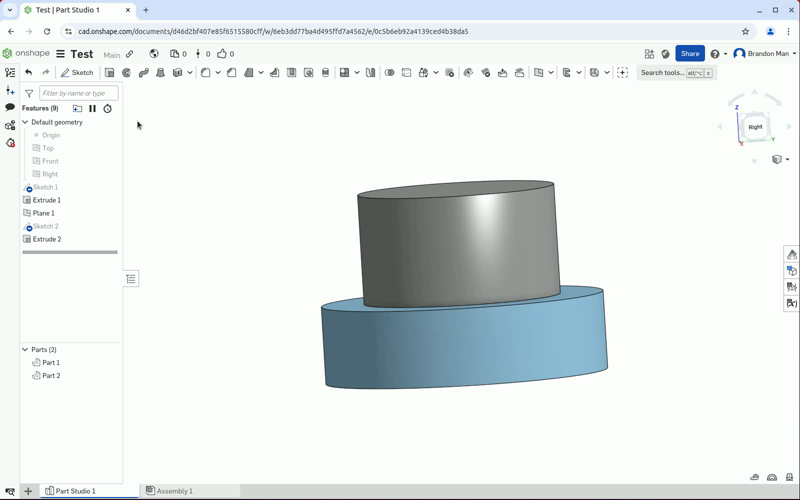
key(right, 3)
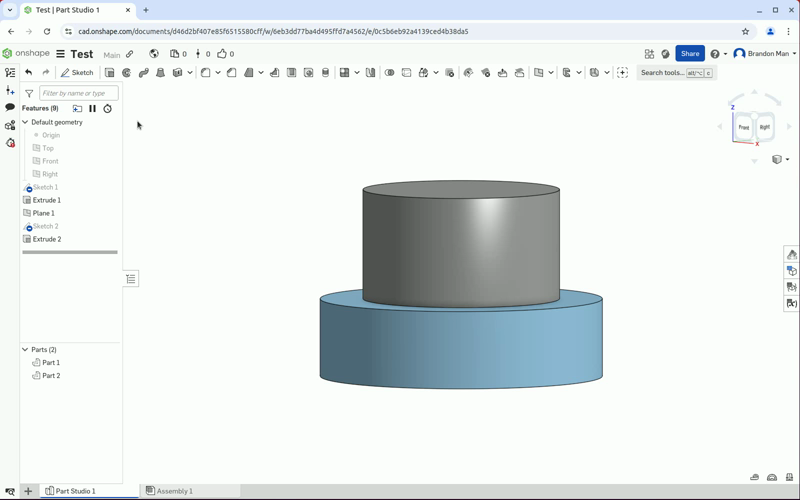
key(down, 3)
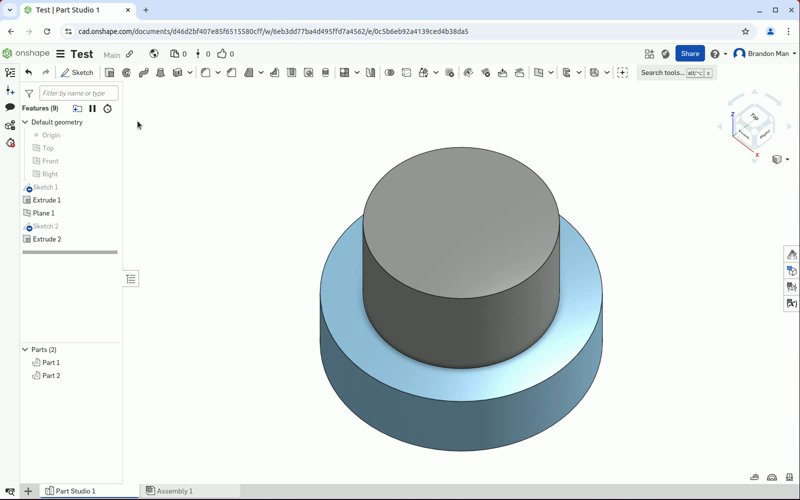
mouse_move(73, 189)
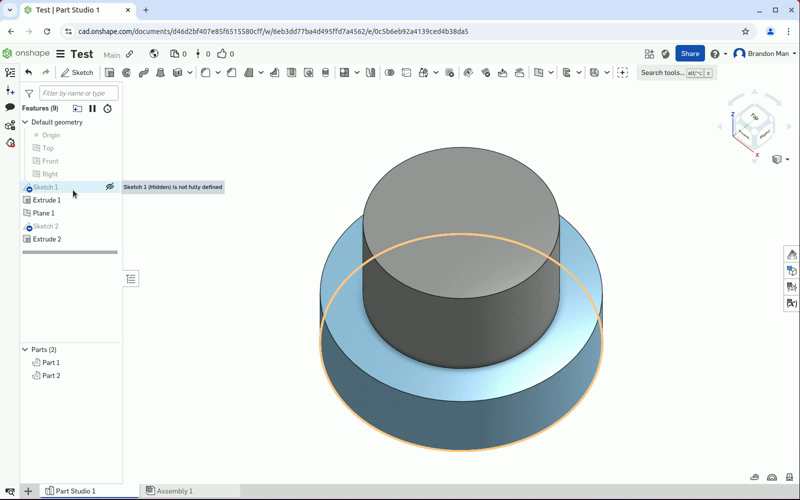
click(73, 189)